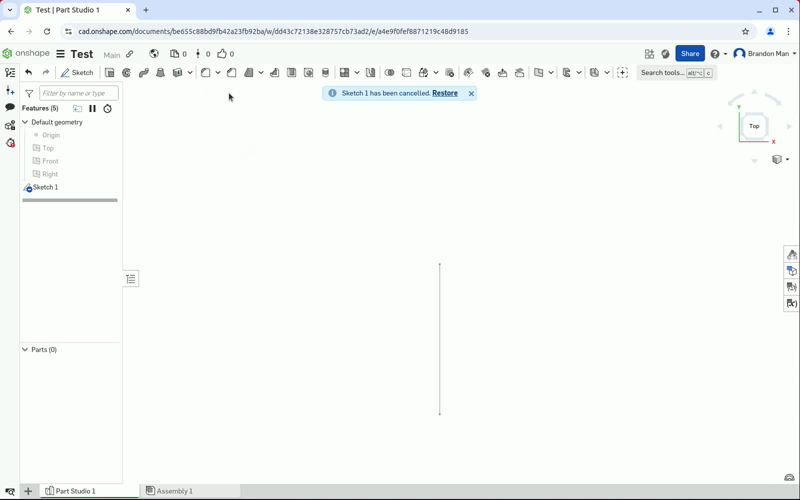
key(shift+h)
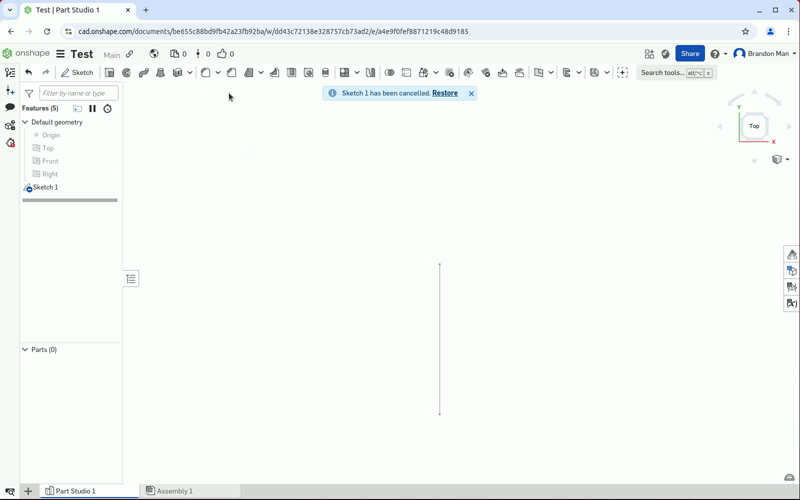
key(shift+s)
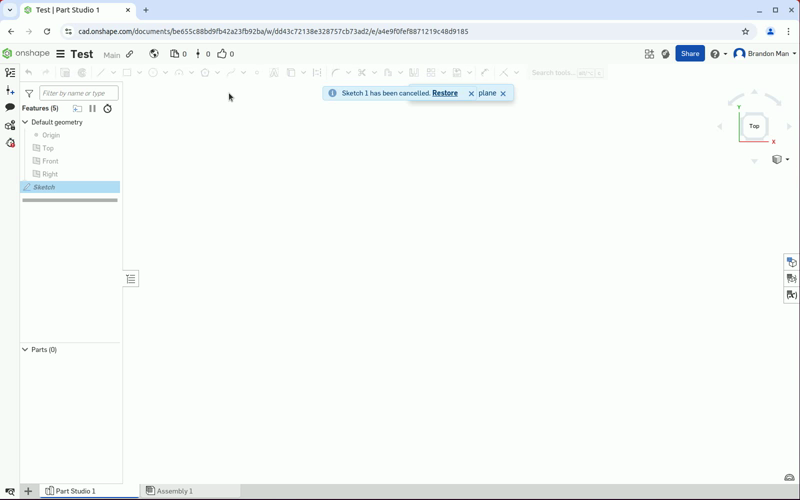
mouse_move(73, 150)
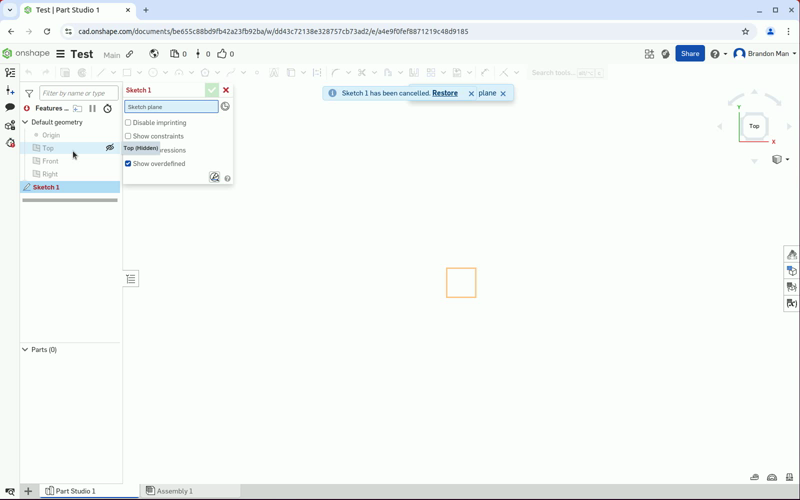
click(73, 150)
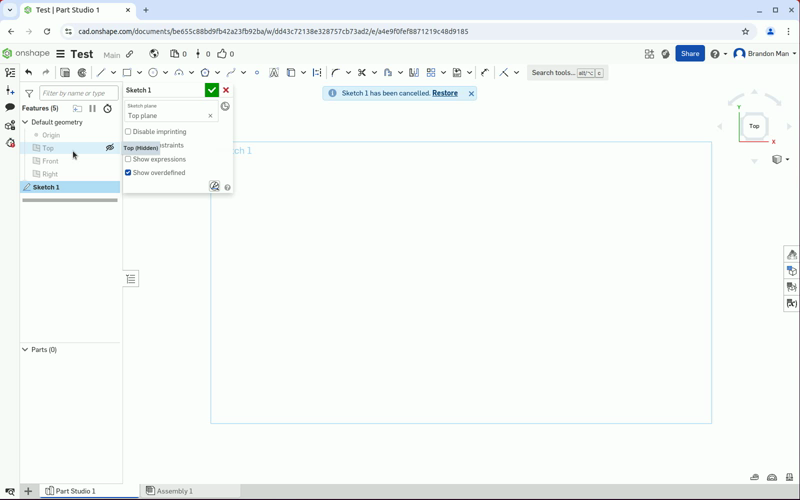
mouse_move(73, 352)
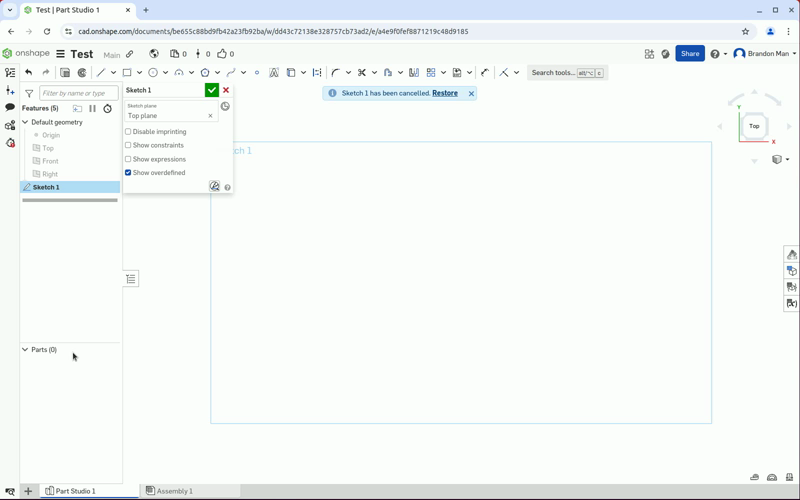
key(y)
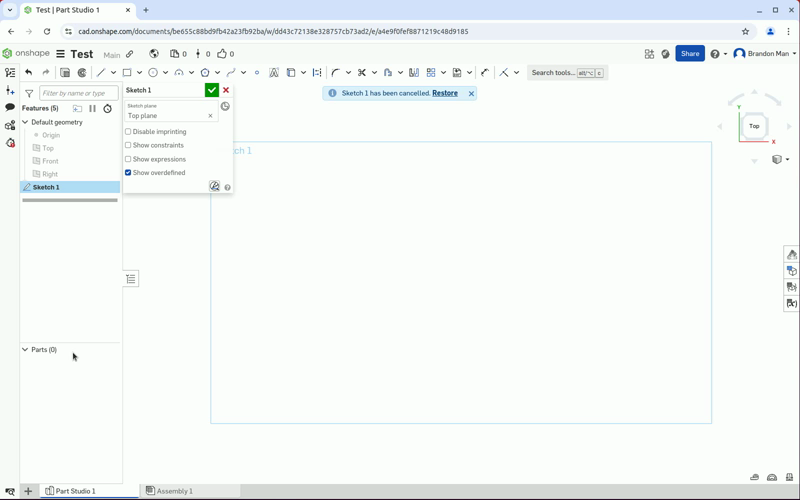
key(c)
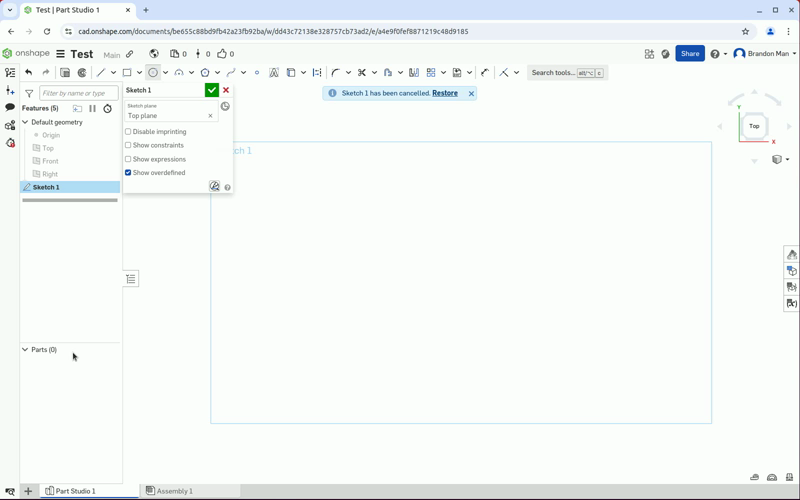
key_down(shift)
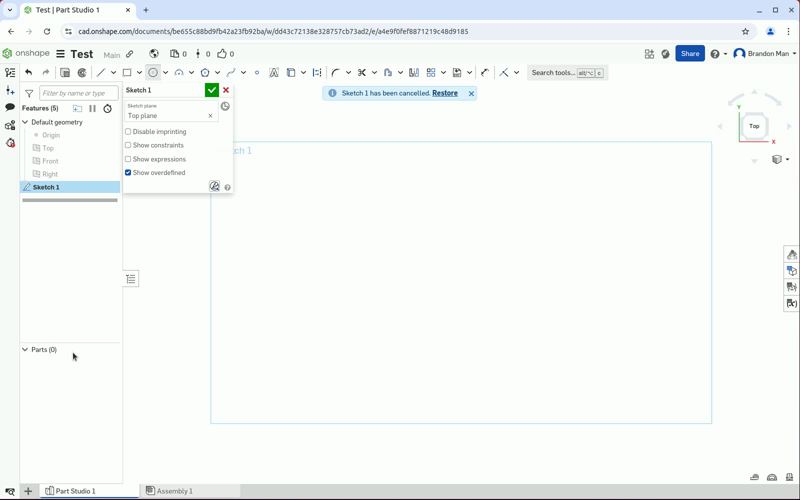
mouse_move(460, 282)
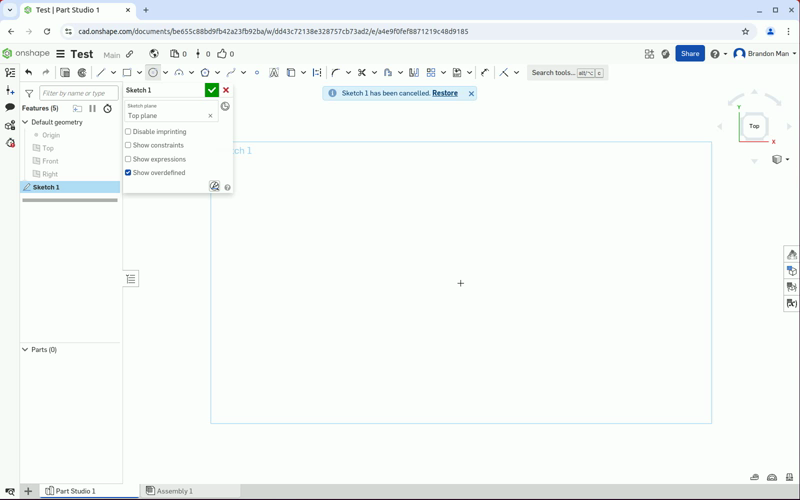
click(460, 282)
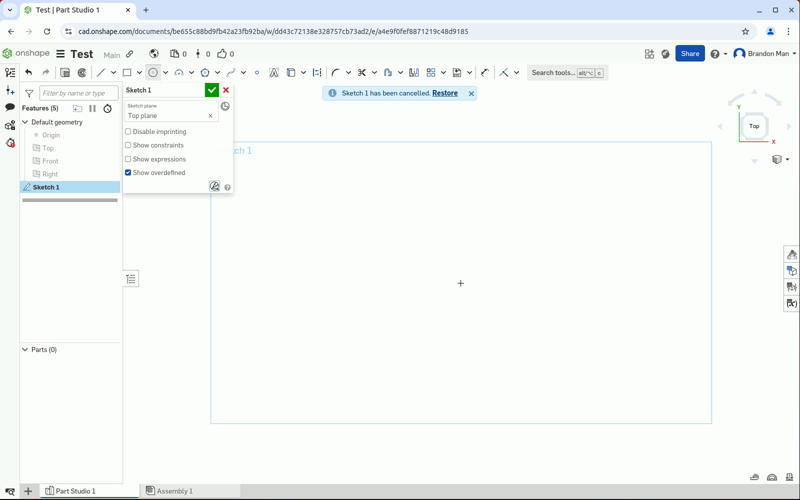
key_up(shift)
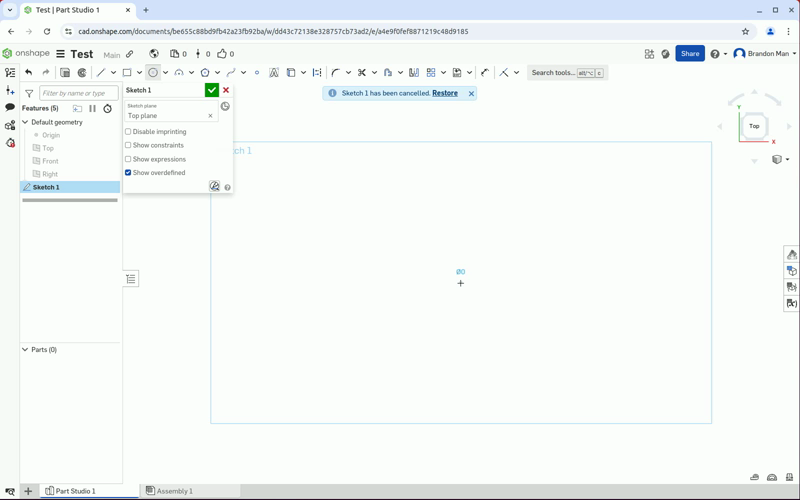
mouse_move(533, 282)
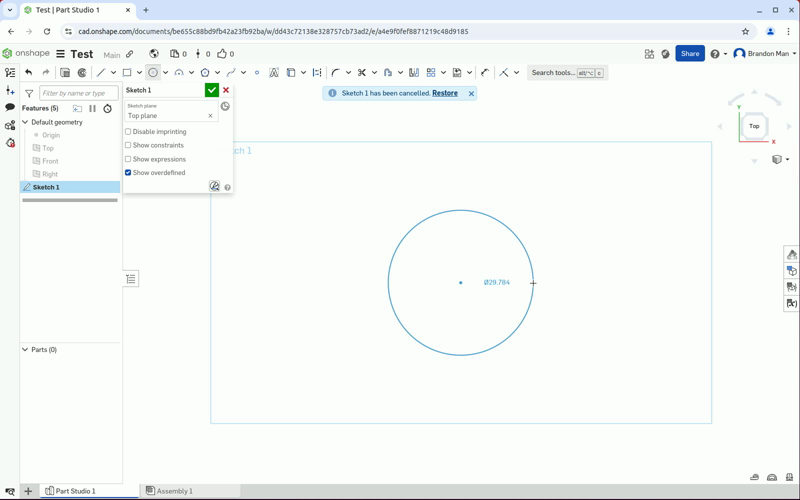
click(533, 282)
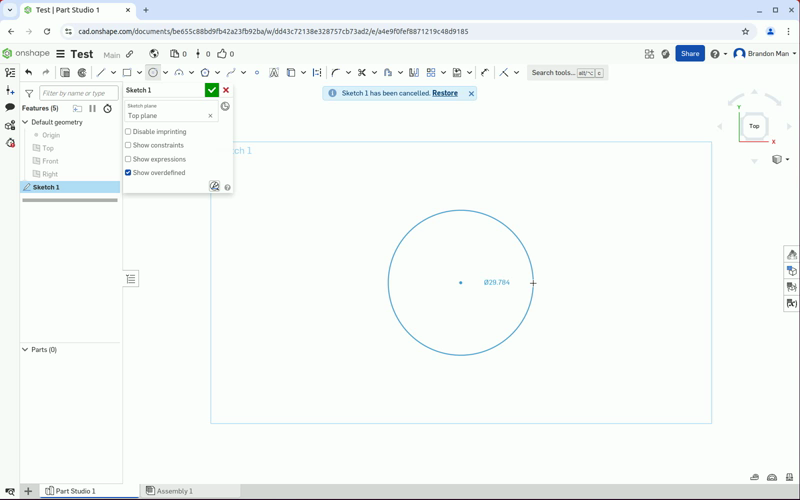
key(esc)
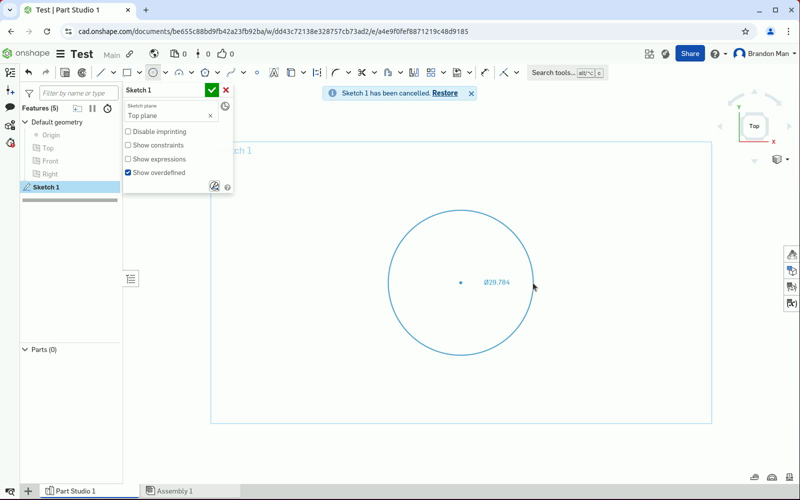
mouse_move(453, 257)
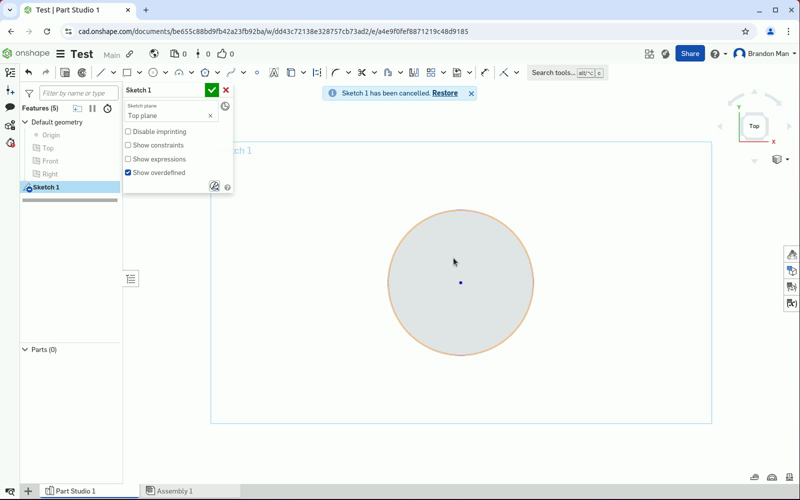
click(453, 257)
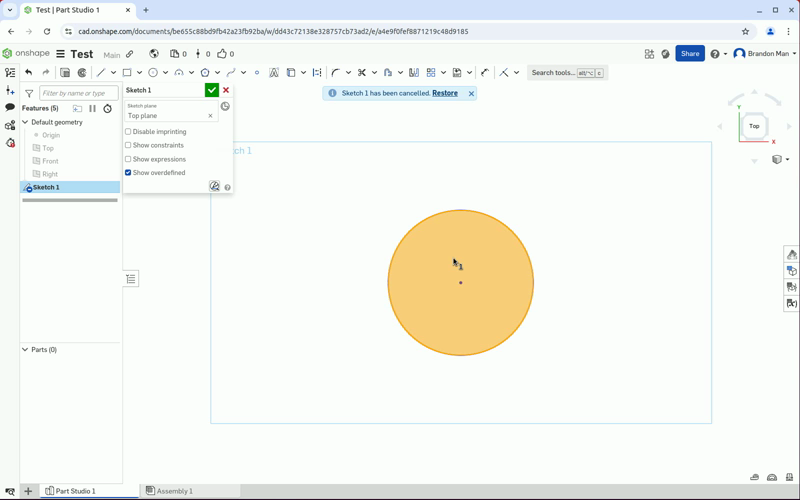
mouse_move(73, 352)
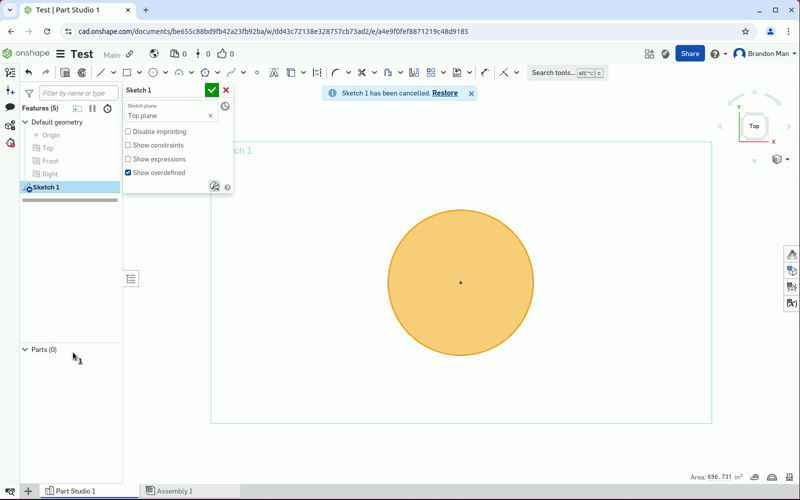
key(shift+y)
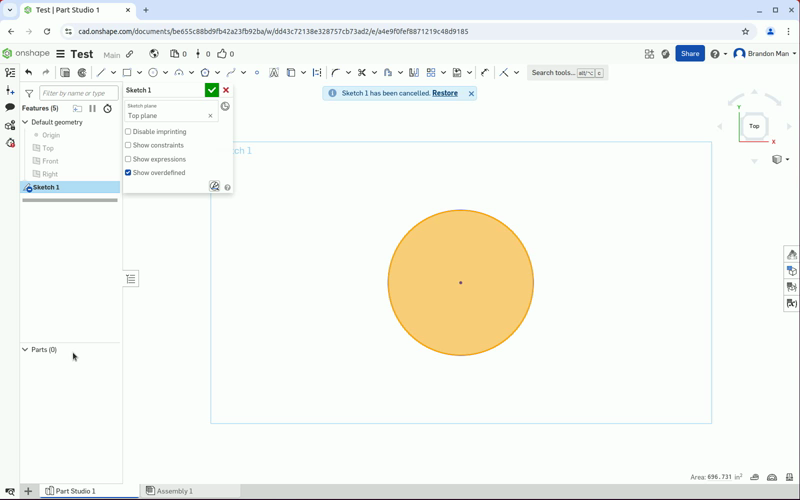
key(shift+e)
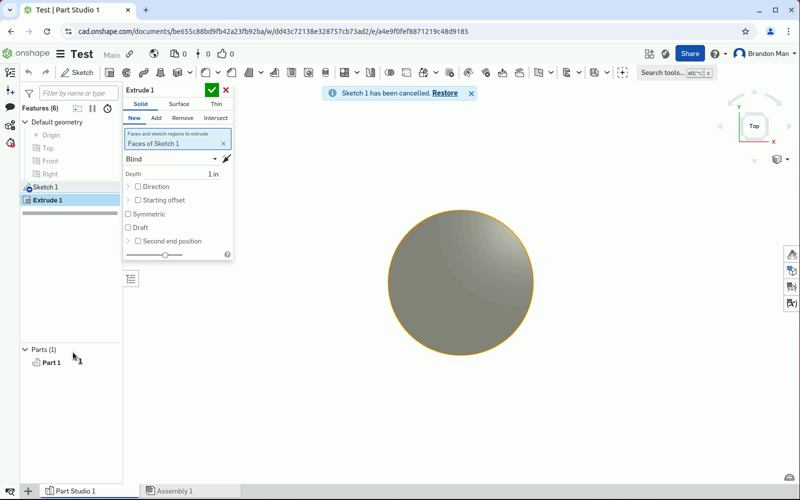
mouse_move(143, 106)
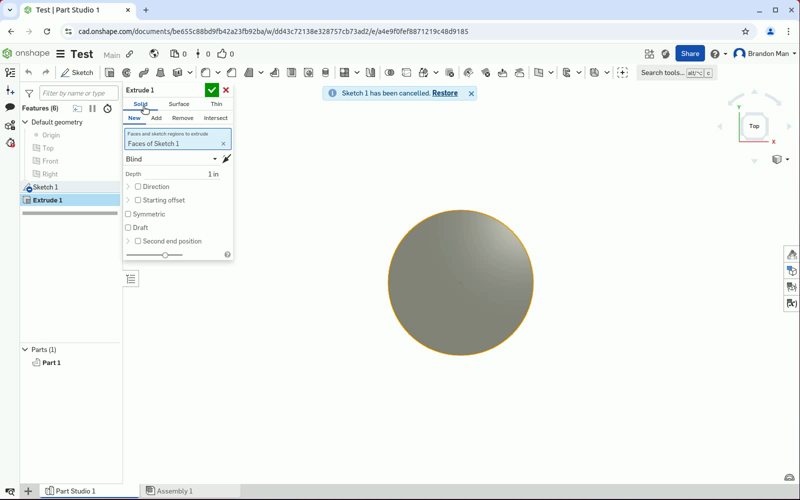
click(143, 106)
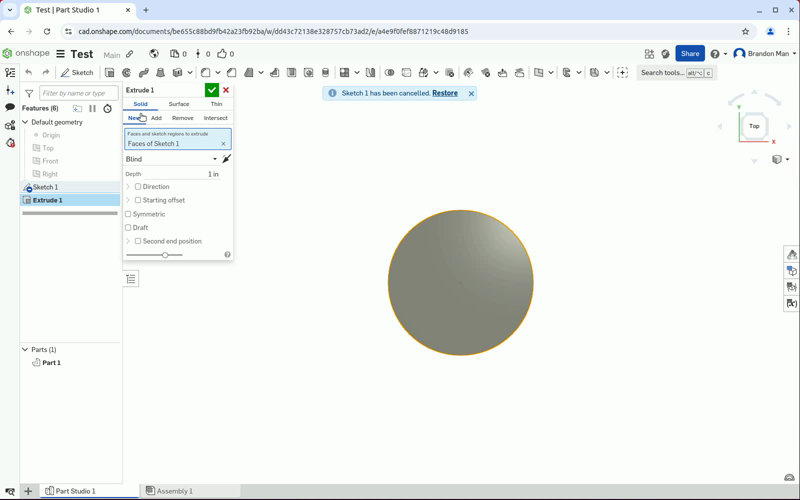
mouse_move(137, 120)
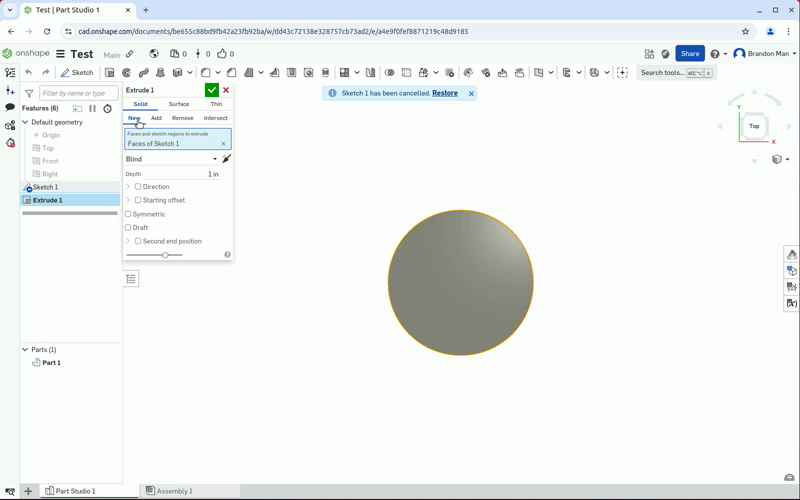
click(137, 120)
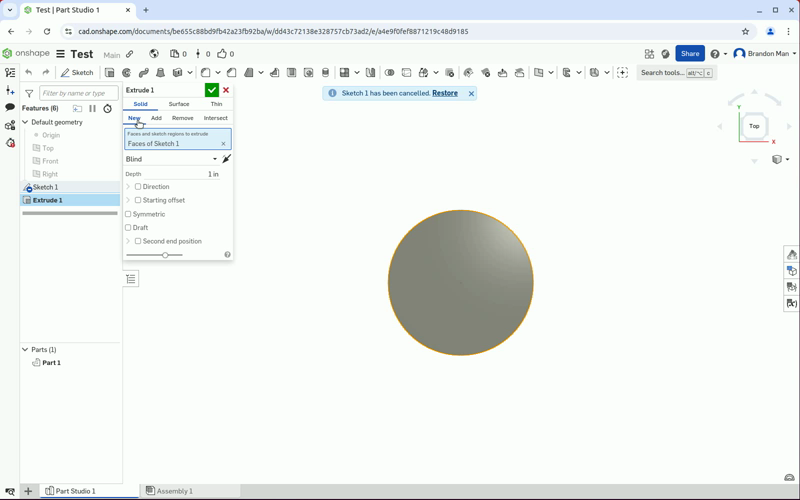
key(tab, 4)
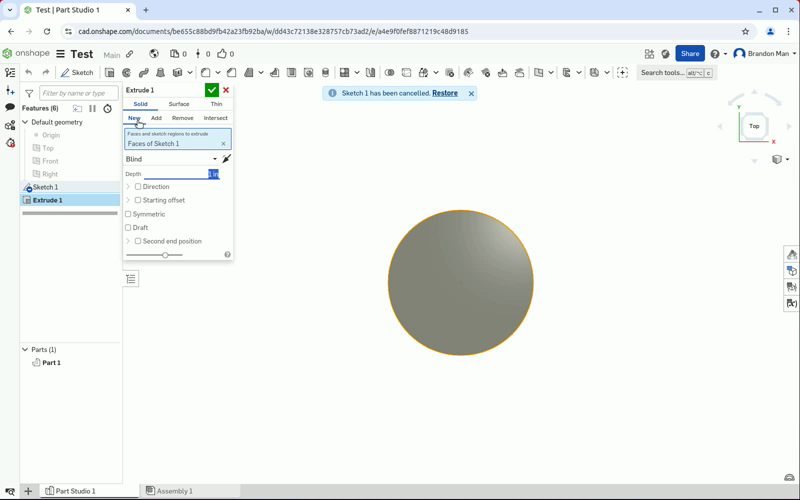
text(8.184)
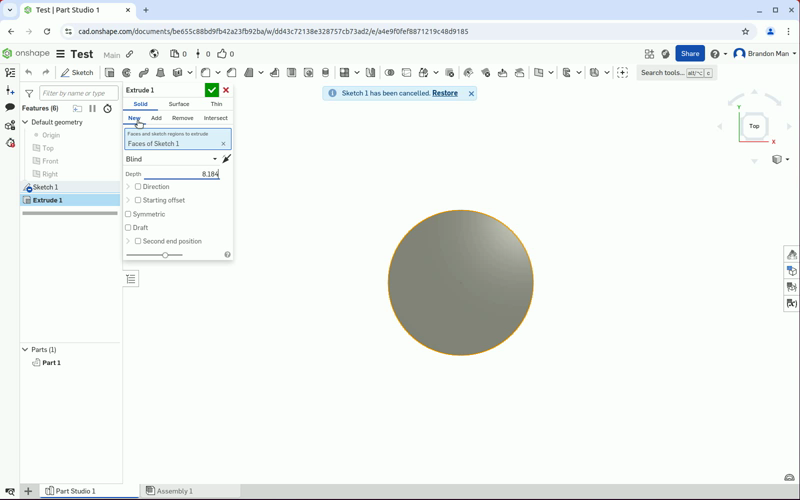
key(enter)
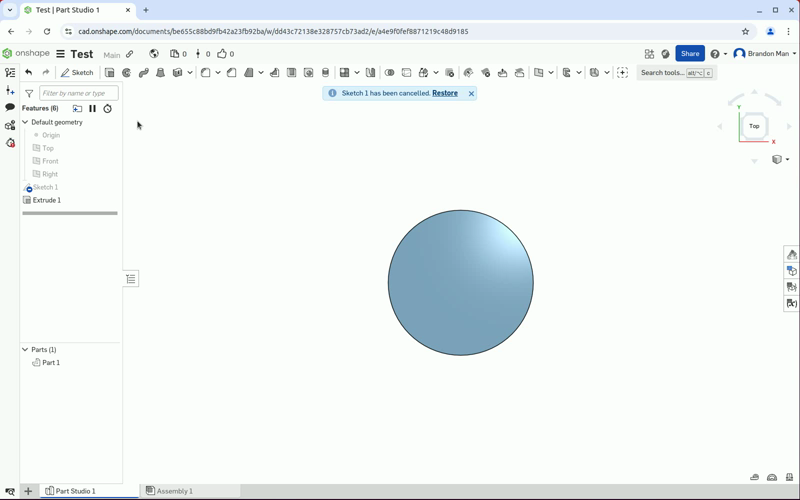
key(shift+h)
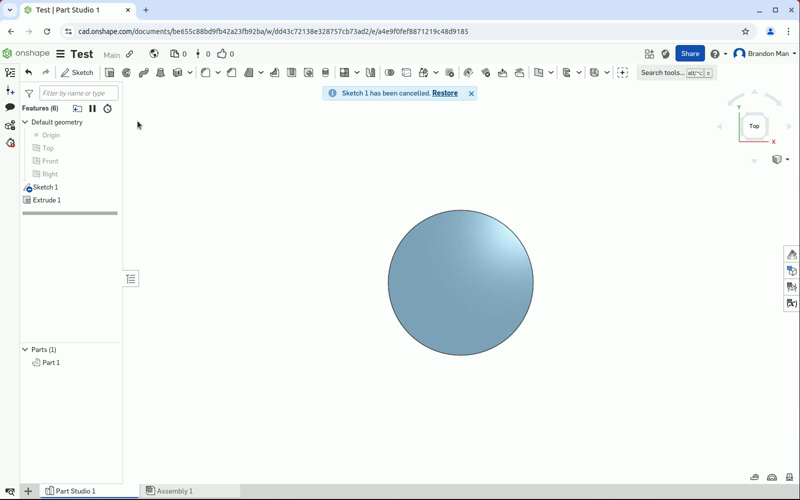
key(shift+h)
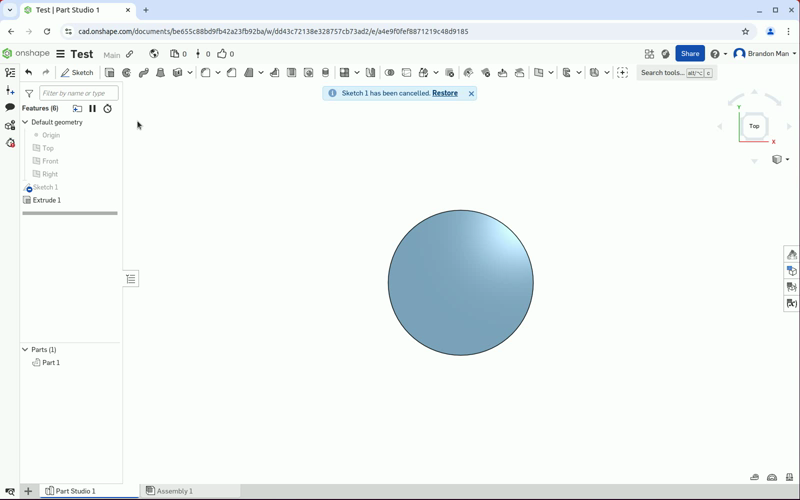
mouse_move(73, 189)
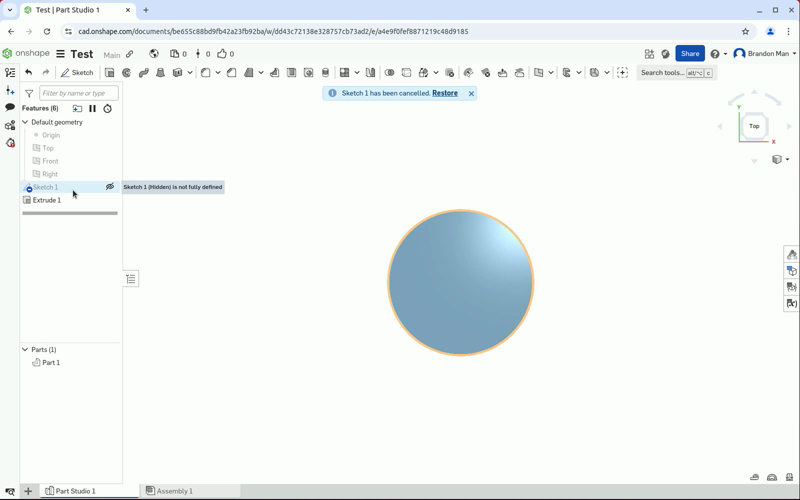
click(73, 189)
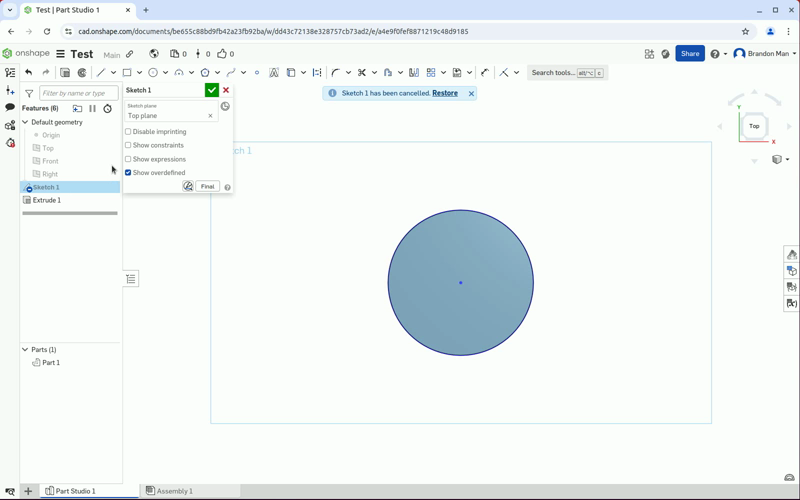
mouse_move(229, 92)
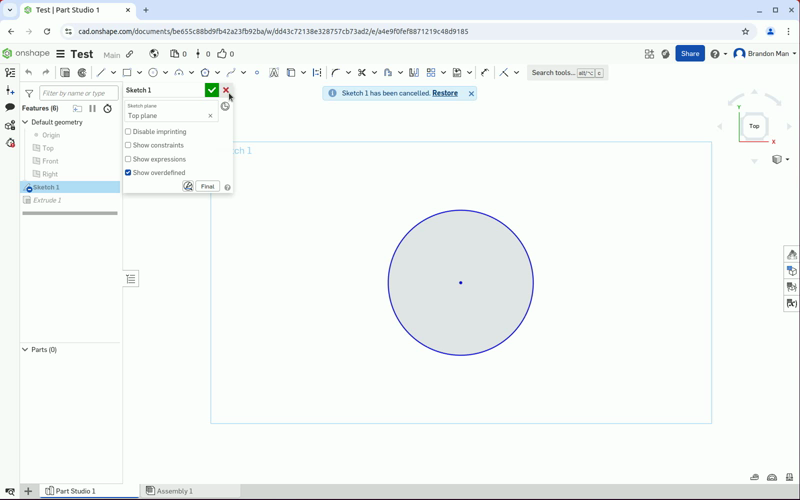
click(229, 92)
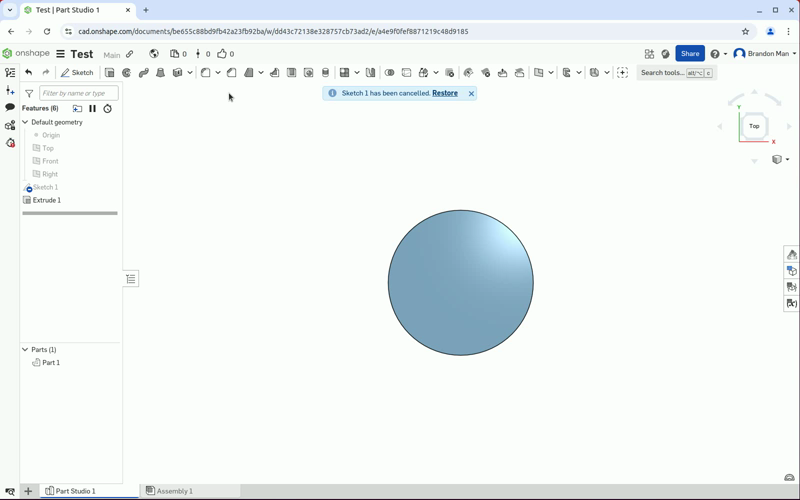
mouse_move(541, 75)
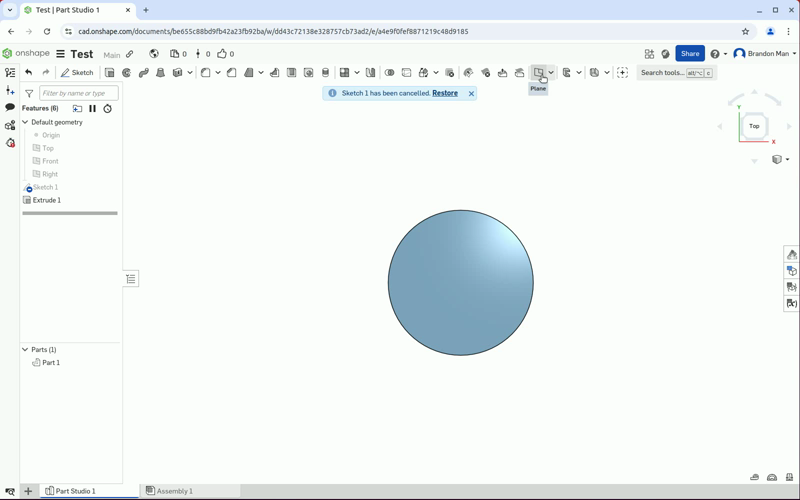
click(541, 75)
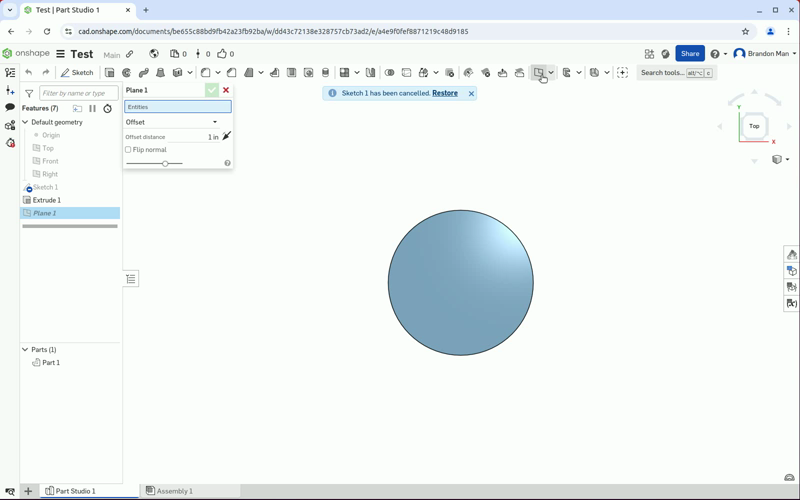
mouse_move(73, 150)
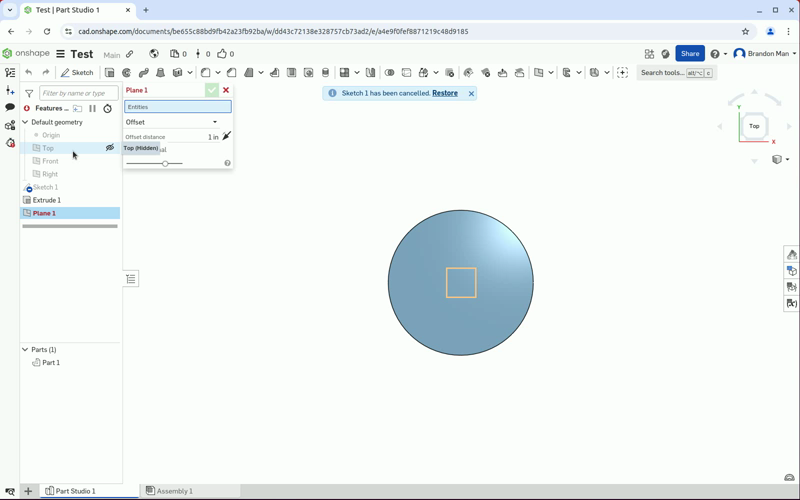
click(73, 150)
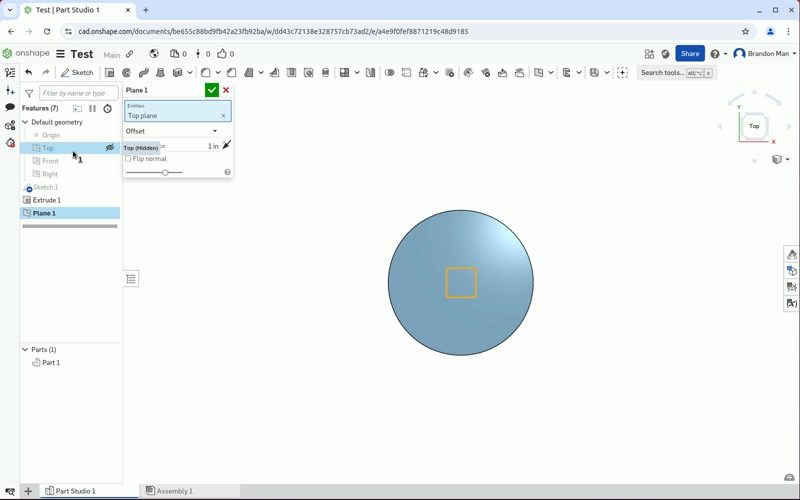
key(tab, 2)
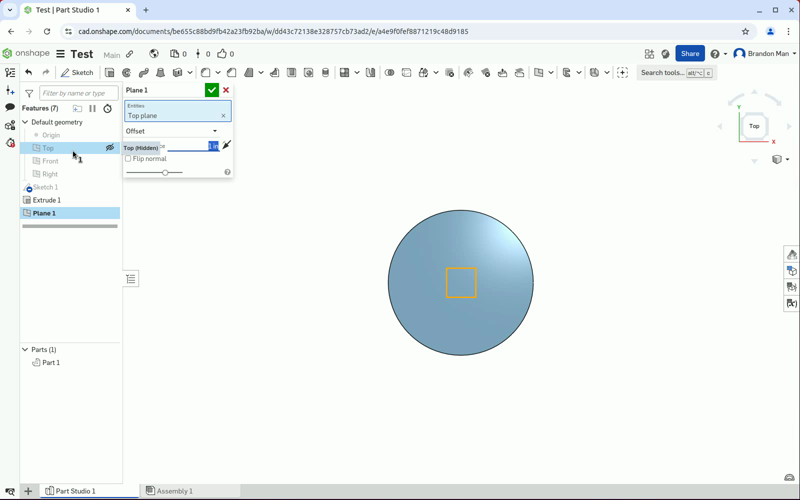
text(8.196)
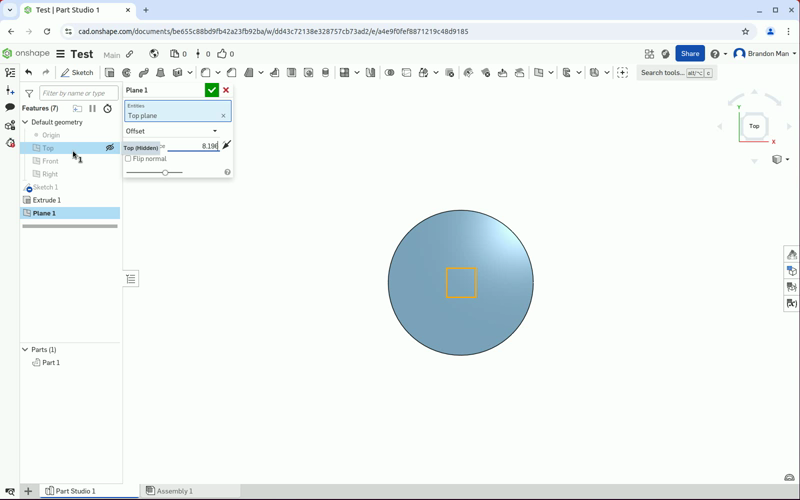
key(enter, 2)
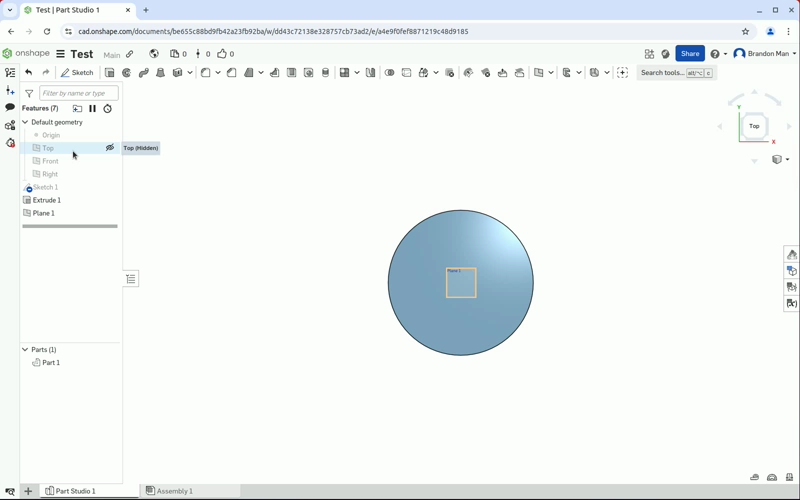
key(shift+s)
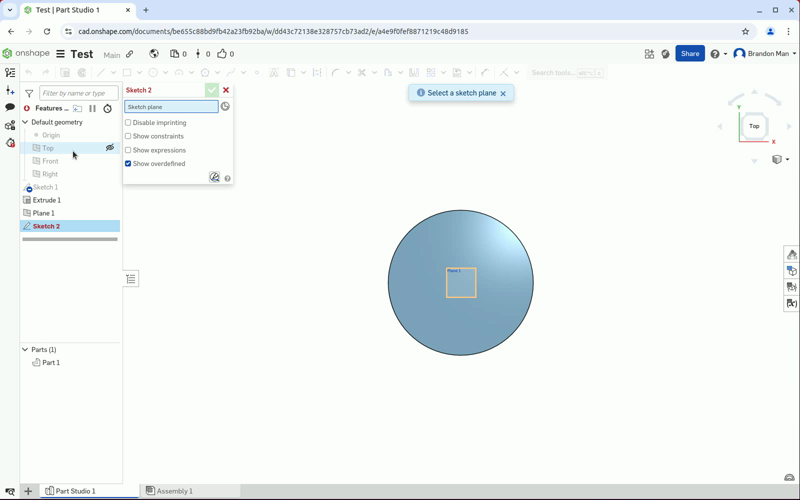
mouse_move(73, 215)
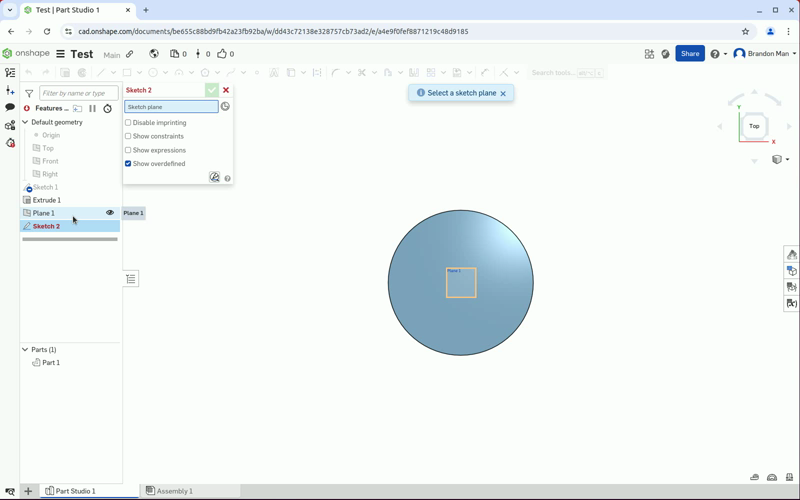
click(73, 215)
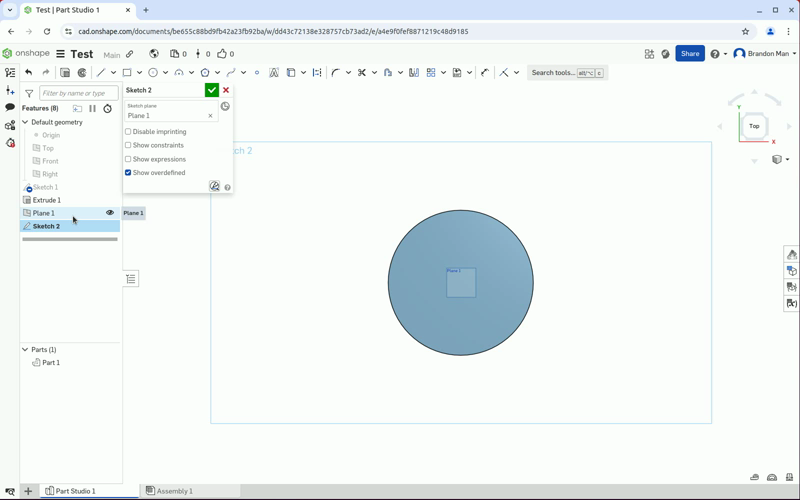
mouse_move(73, 352)
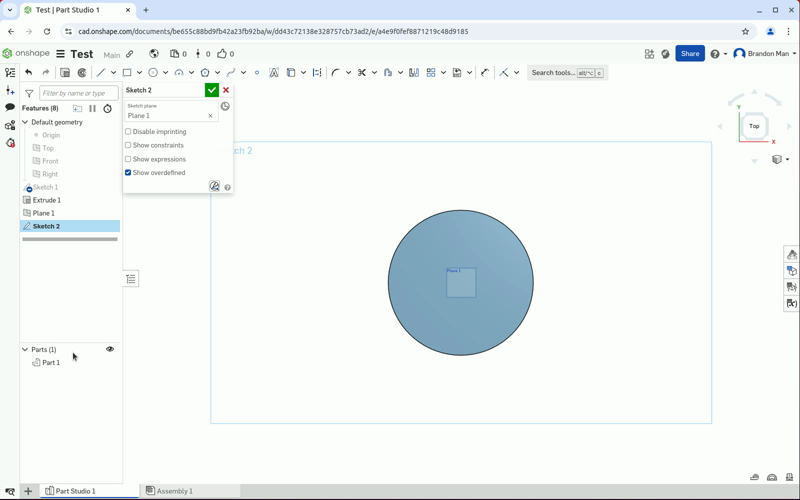
key(y)
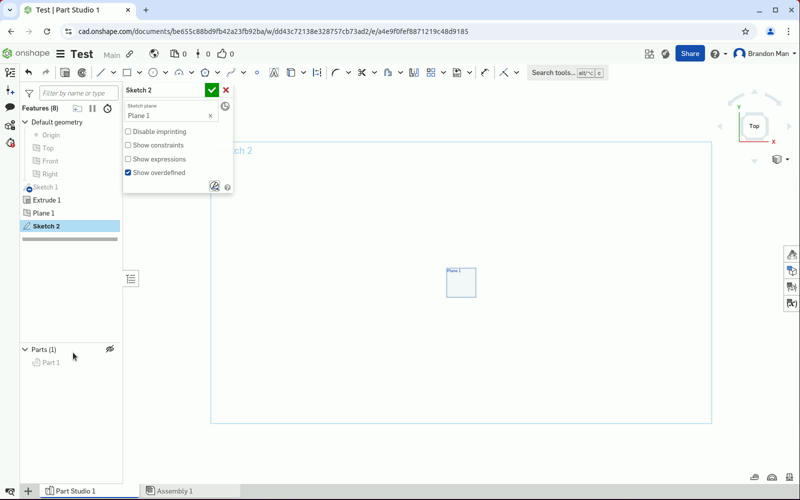
key(c)
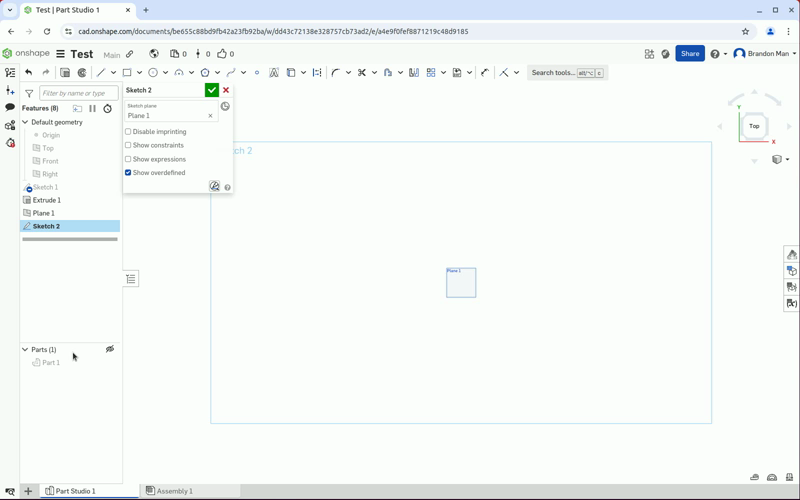
key_down(shift)
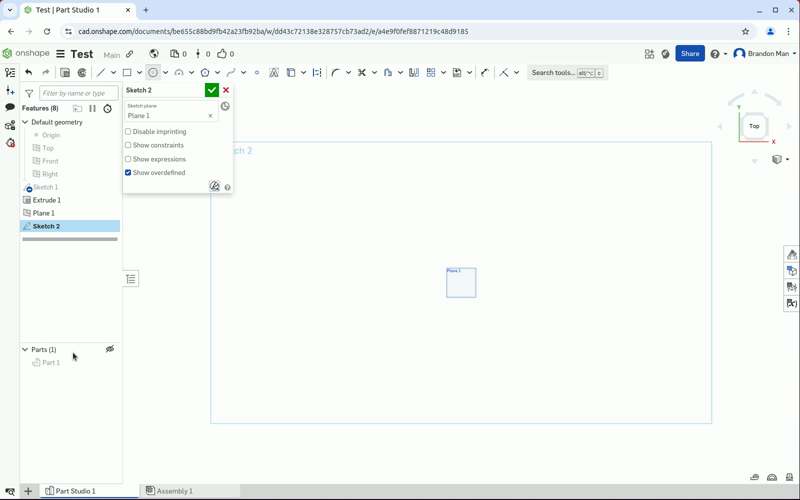
mouse_move(460, 282)
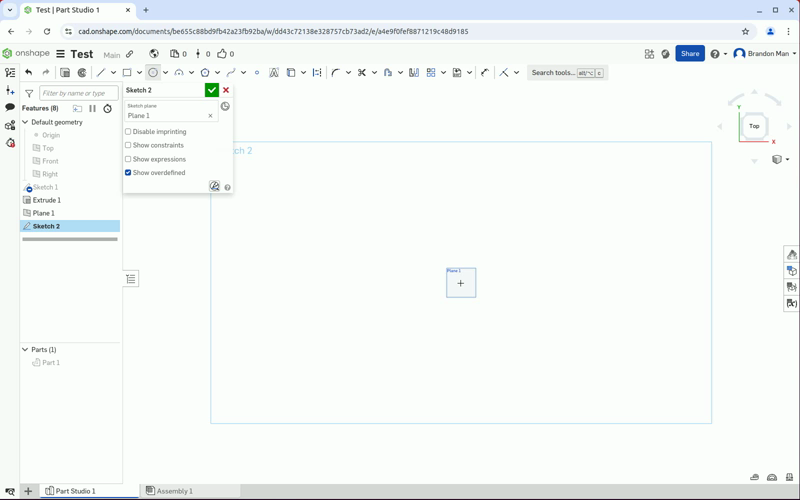
click(460, 282)
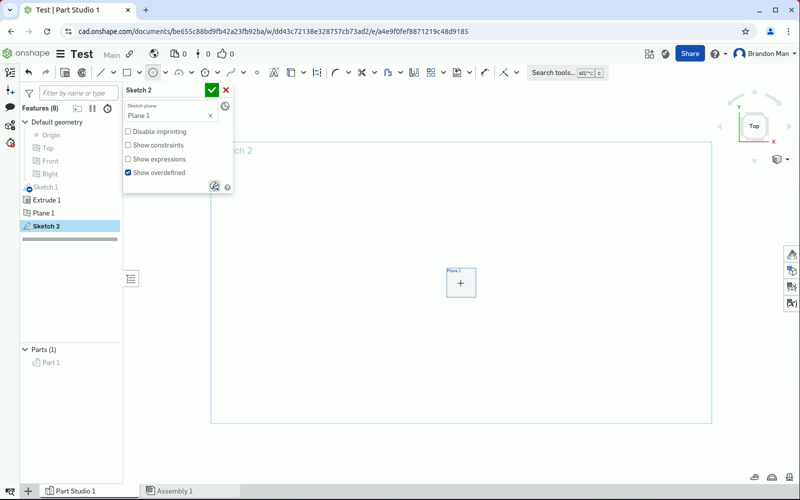
key_up(shift)
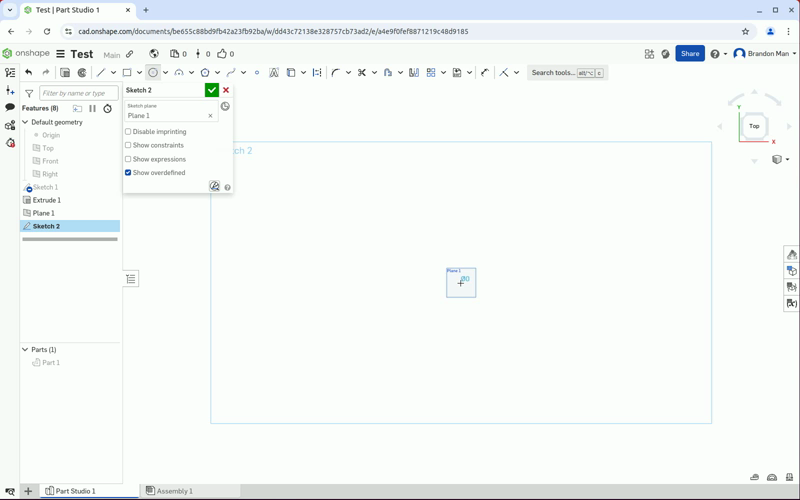
mouse_move(511, 282)
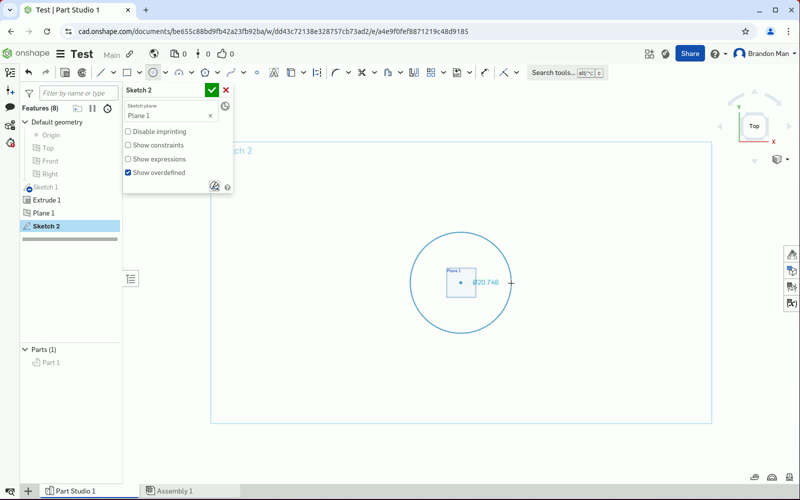
click(511, 282)
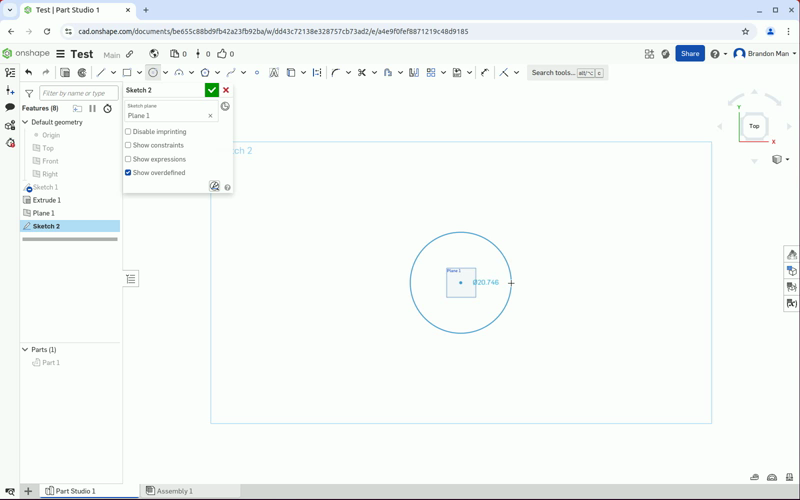
key(esc)
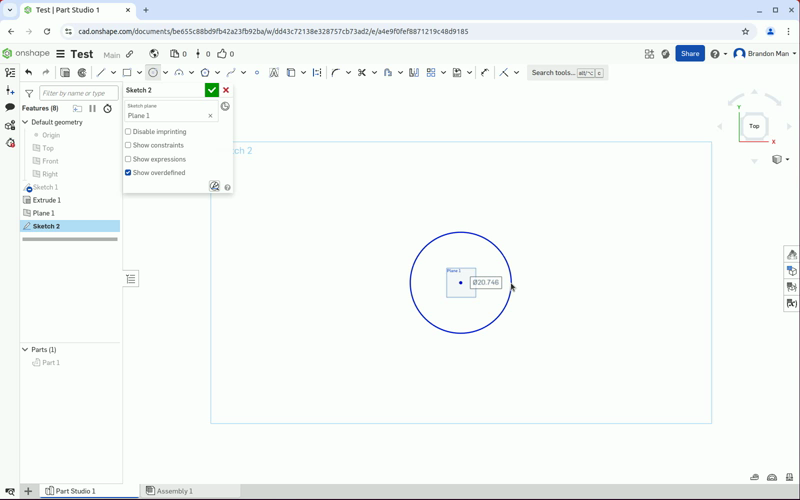
mouse_move(424, 259)
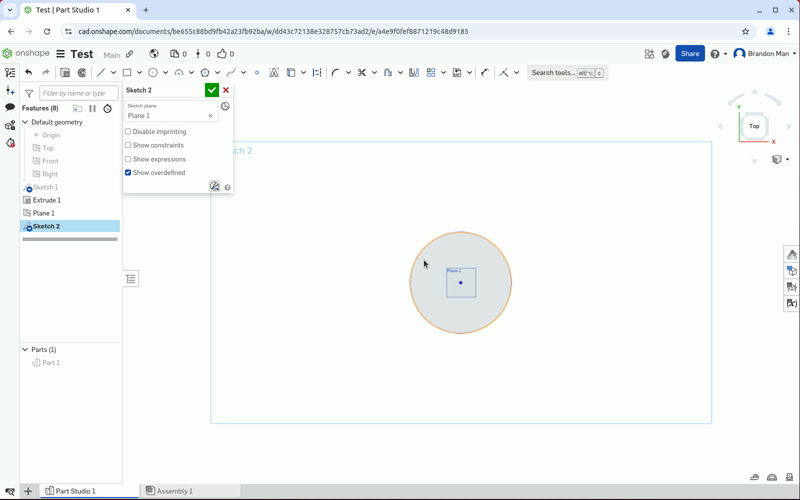
click(424, 259)
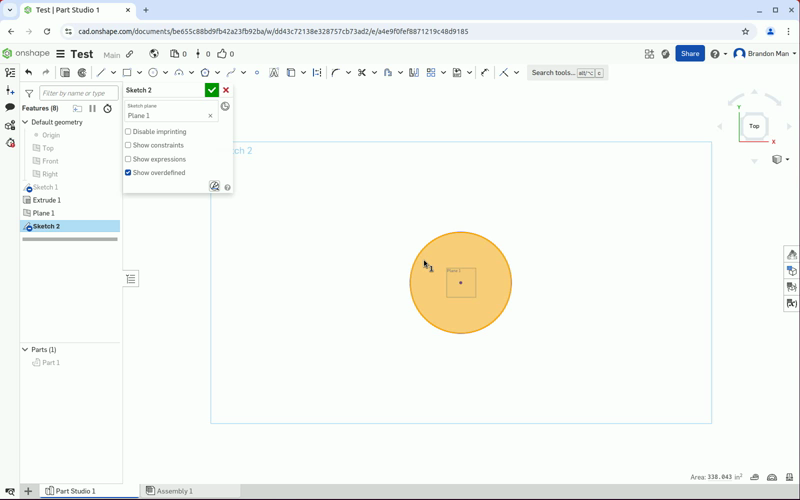
mouse_move(73, 352)
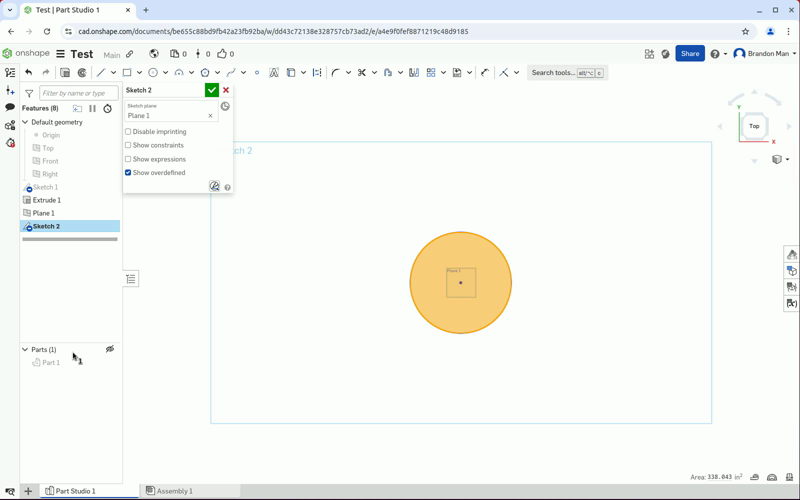
key(shift+y)
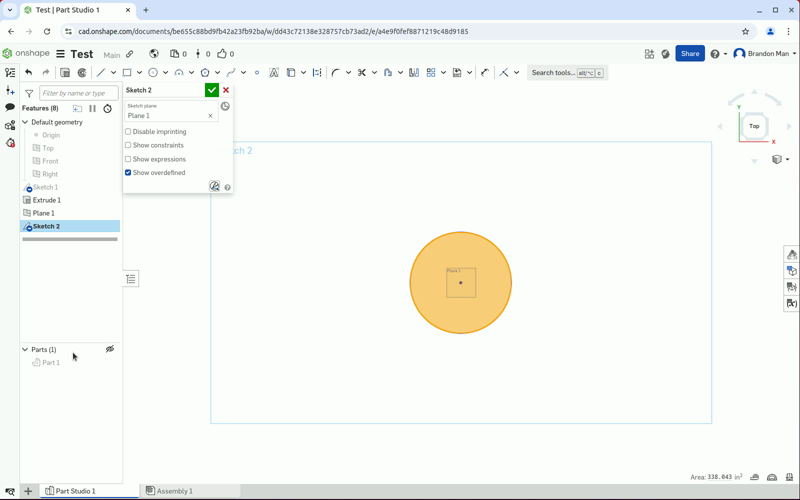
key(shift+e)
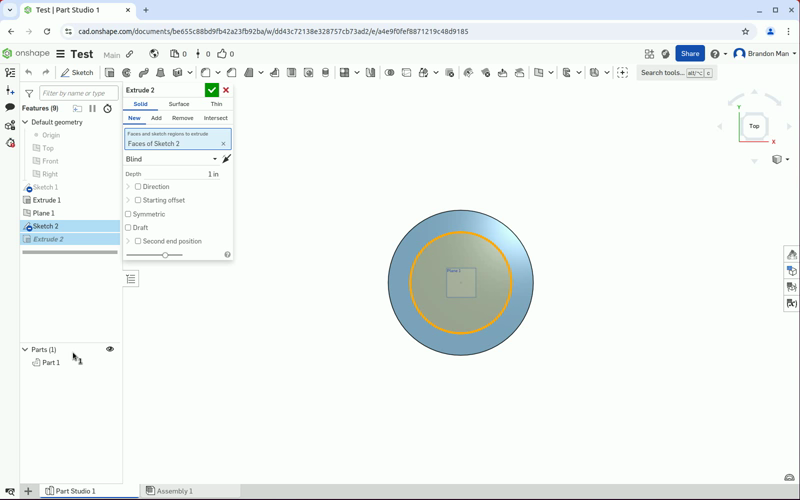
mouse_move(143, 106)
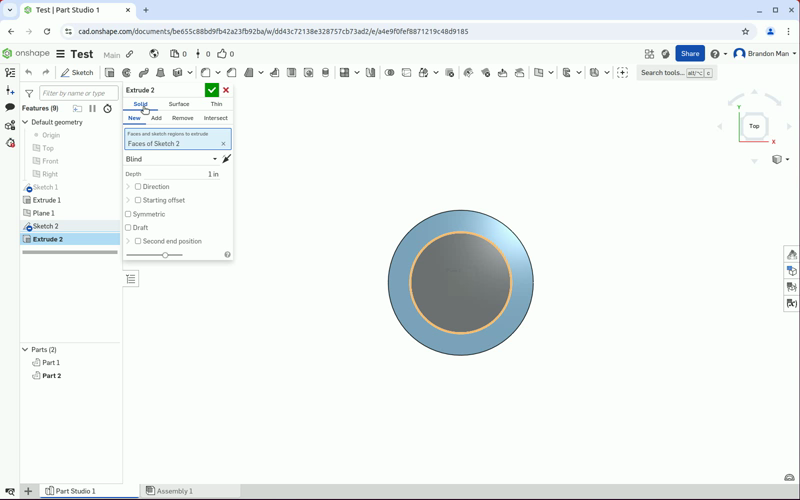
click(143, 106)
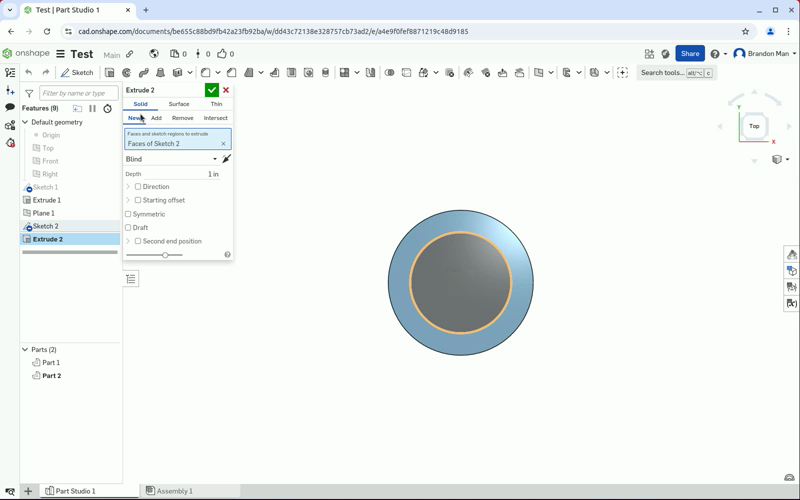
mouse_move(137, 120)
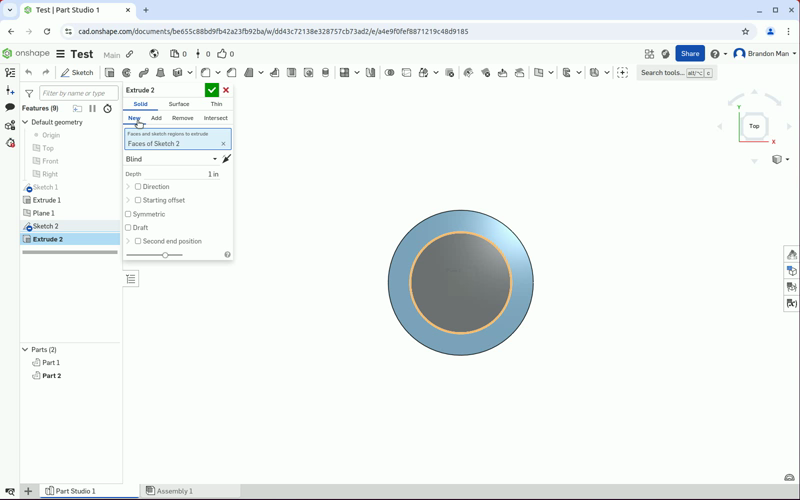
click(137, 120)
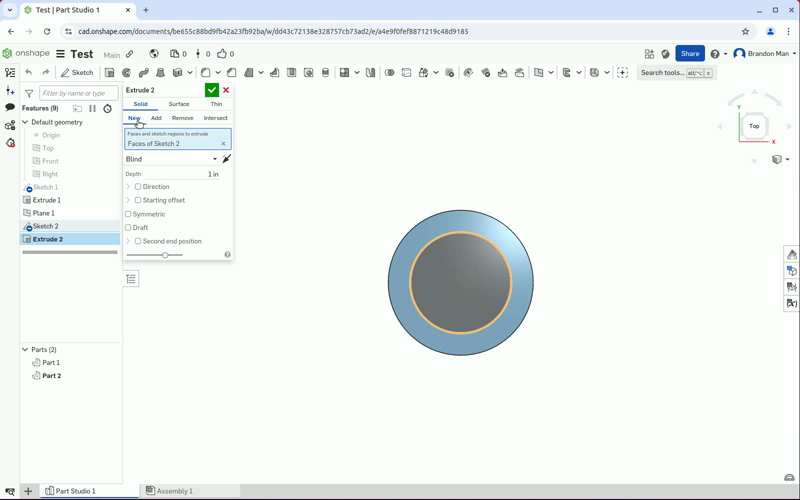
key(tab, 4)
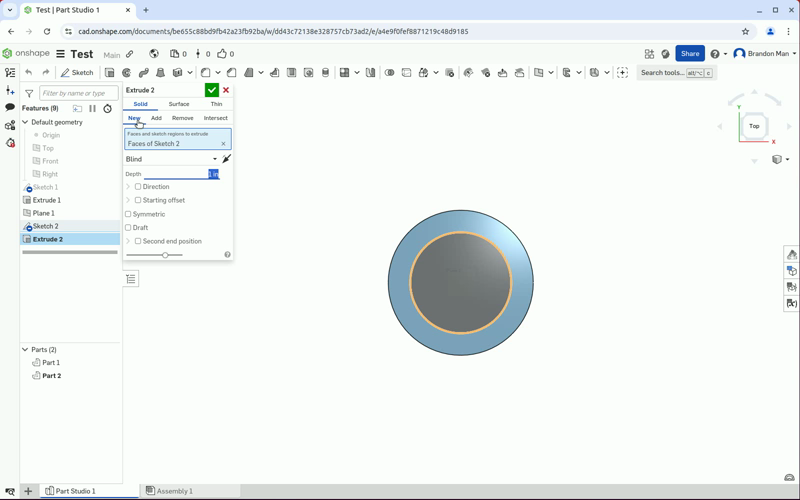
text(11.554)
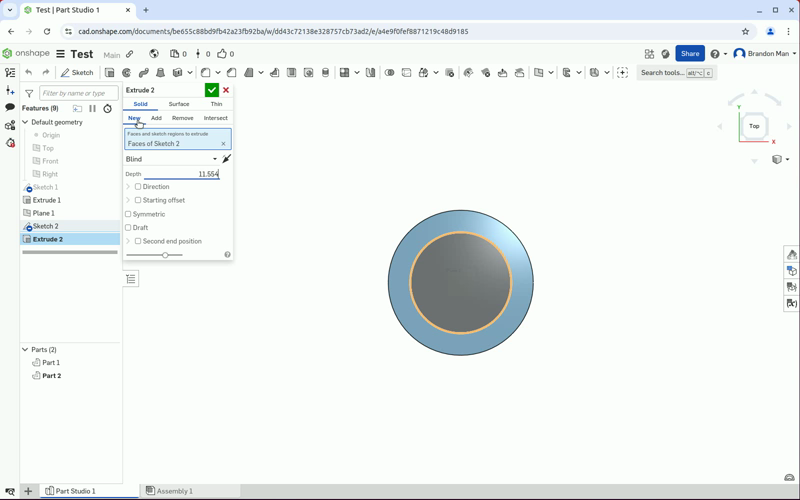
key(enter)
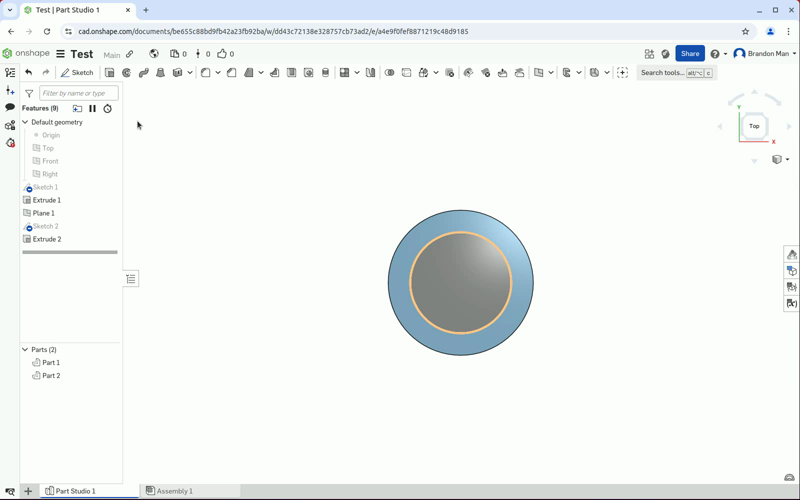
key(shift+h)
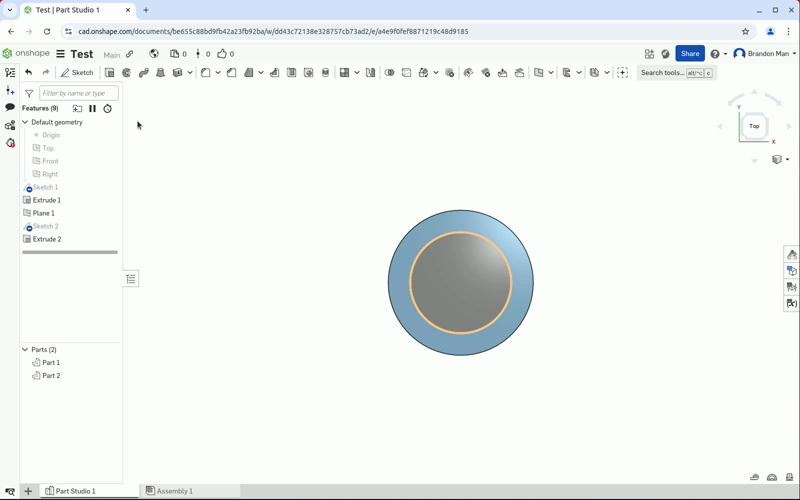
key(shift+h)
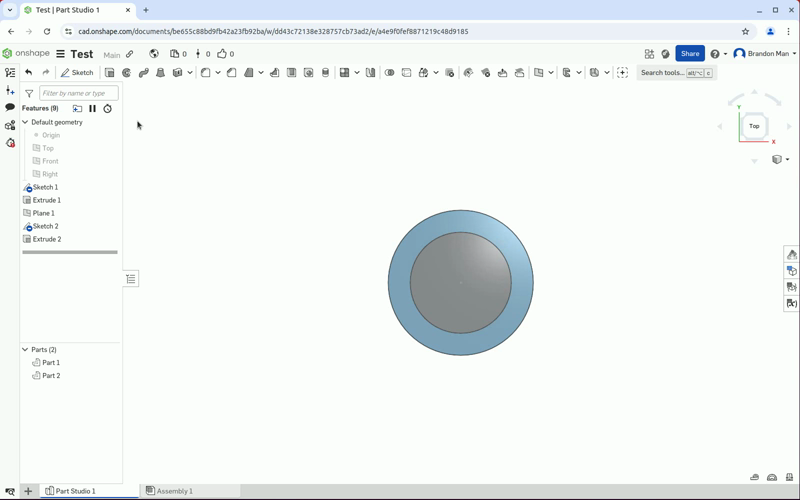
key(shift+7)
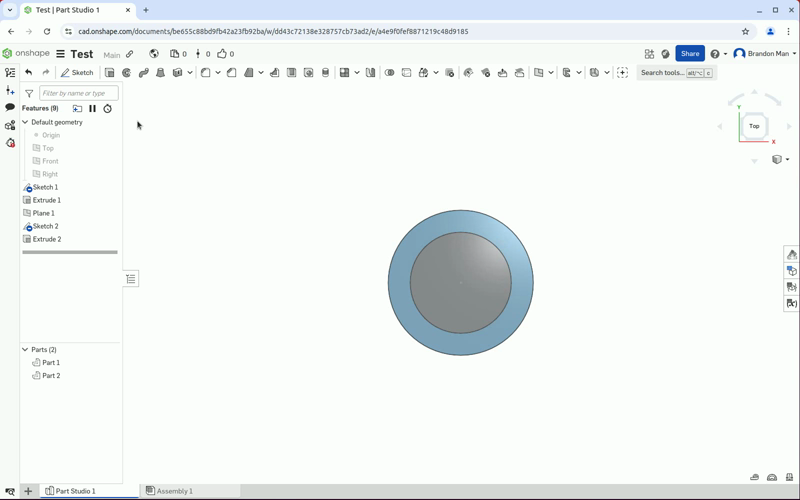
key(up, 3)
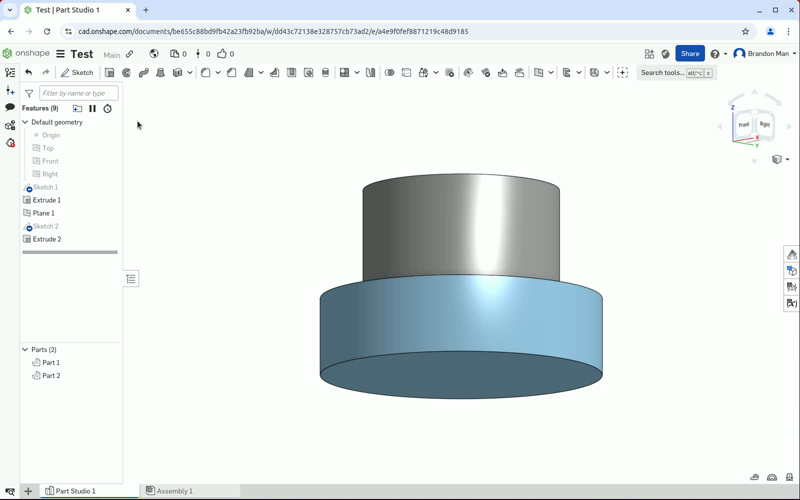
key(left, 3)
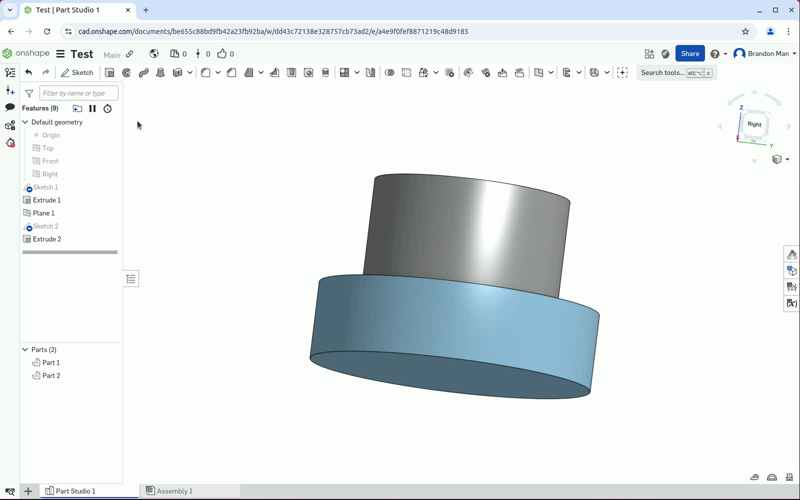
key(right, 3)
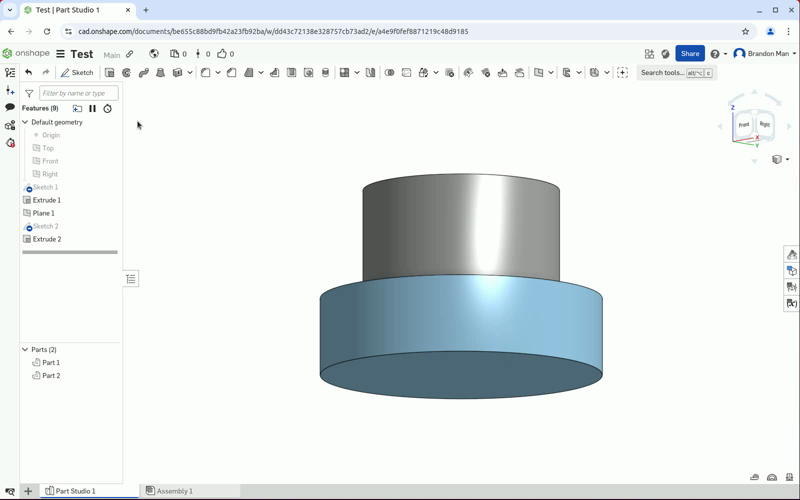
key(down, 3)
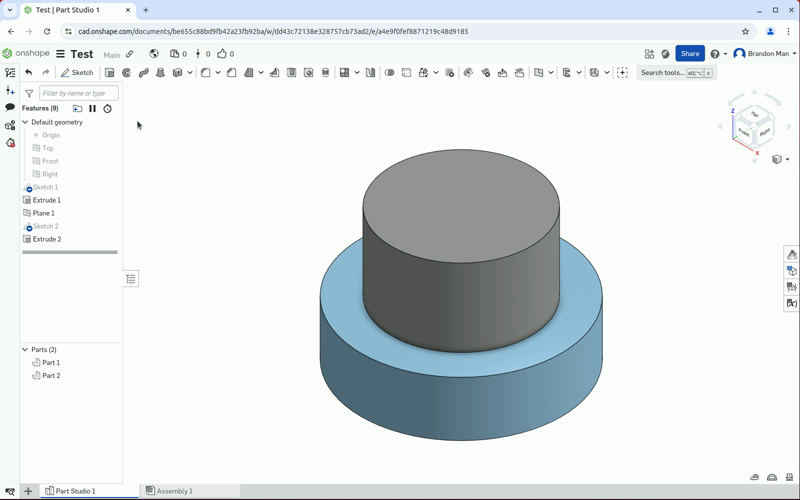
mouse_move(73, 189)
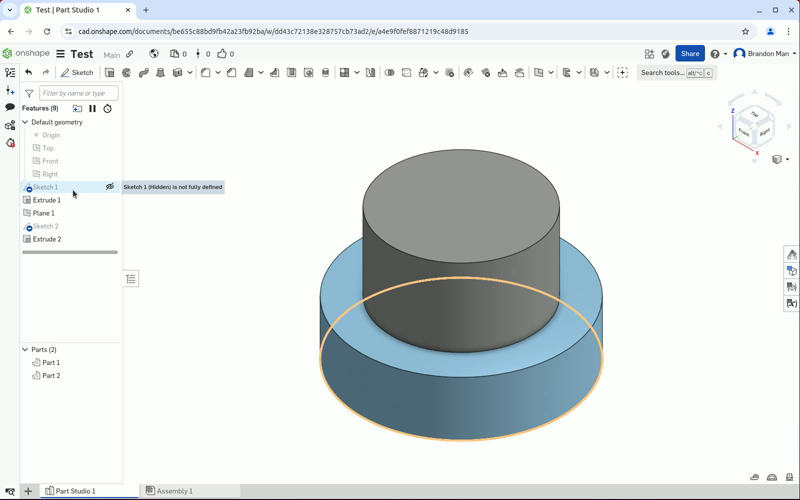
click(73, 189)